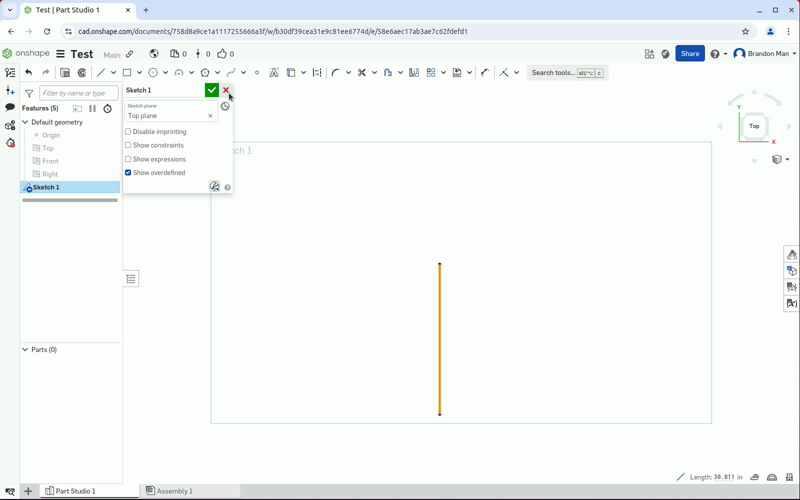
key(shift+h)
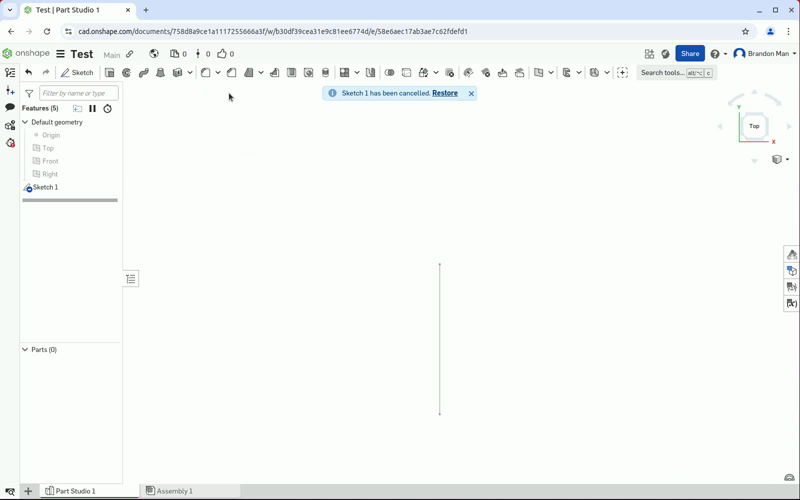
key(shift+s)
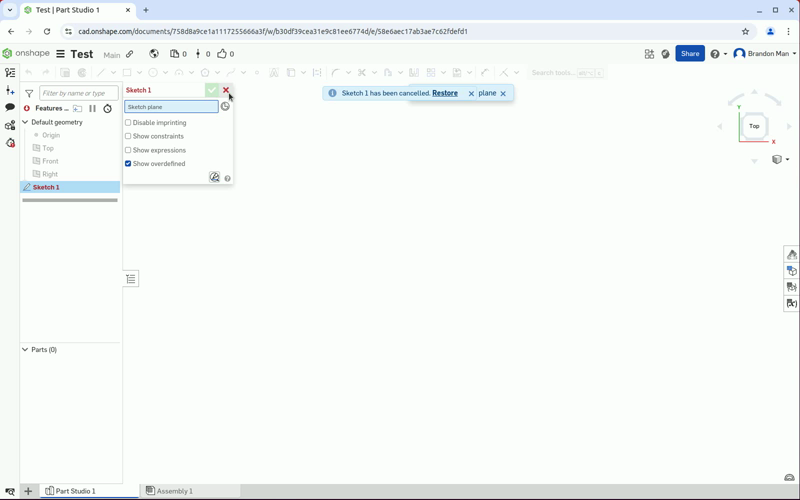
mouse_move(73, 150)
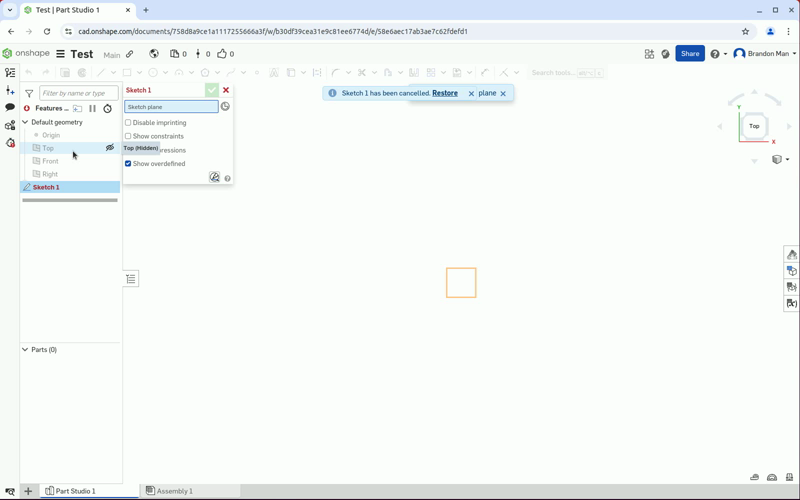
click(73, 150)
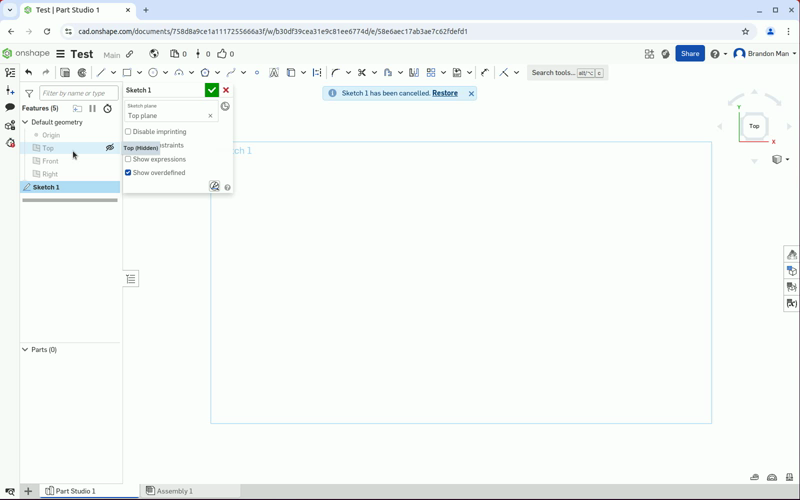
mouse_move(73, 352)
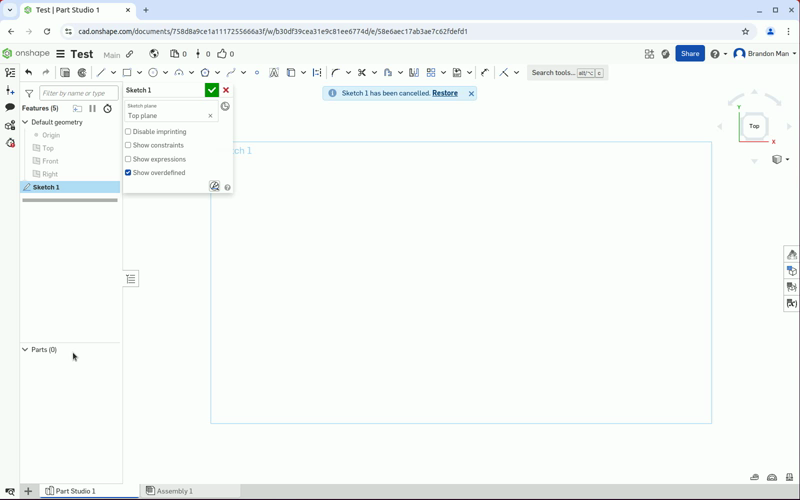
key(y)
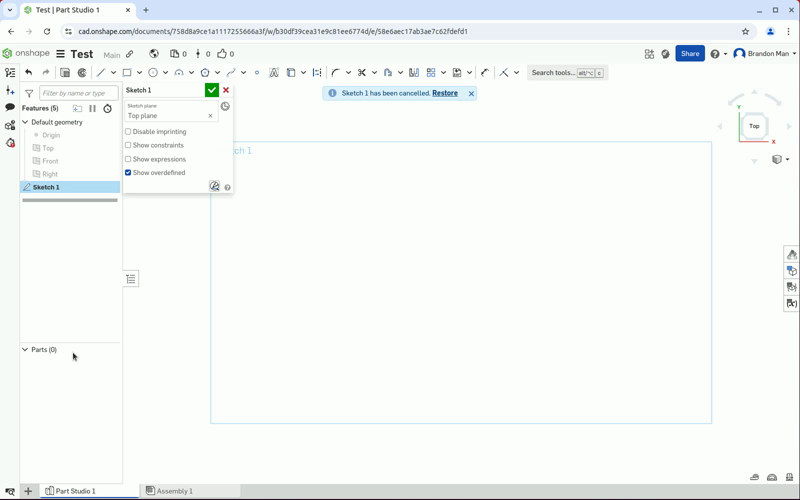
key(l)
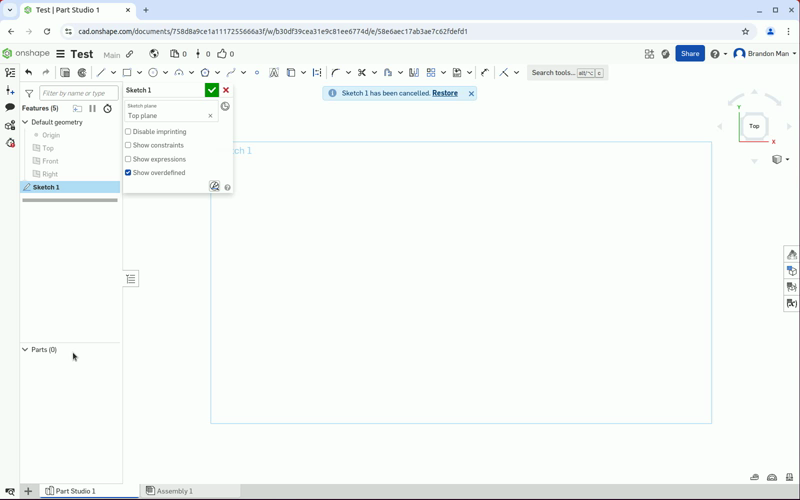
key_down(shift)
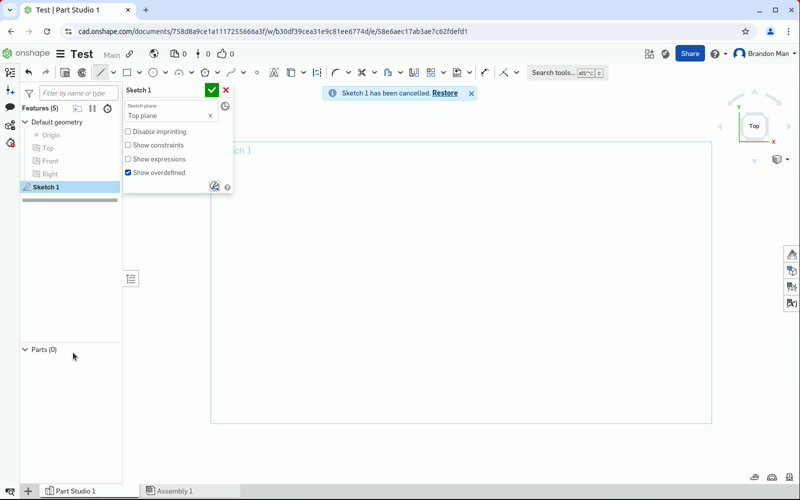
mouse_move(449, 395)
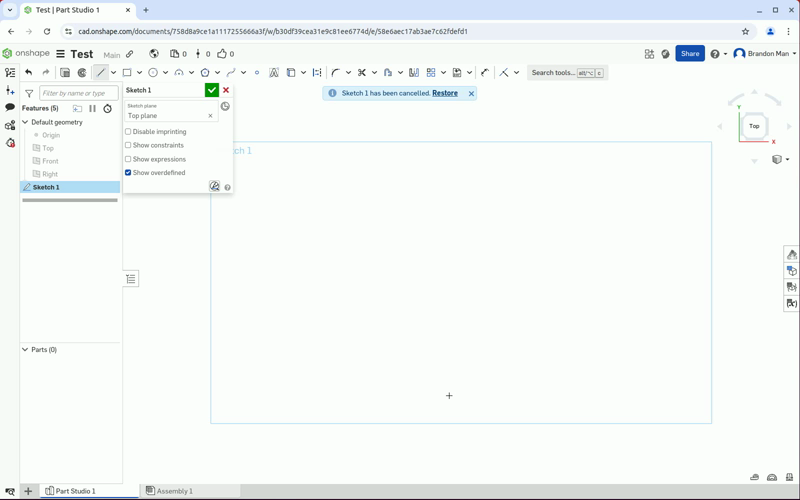
click(449, 395)
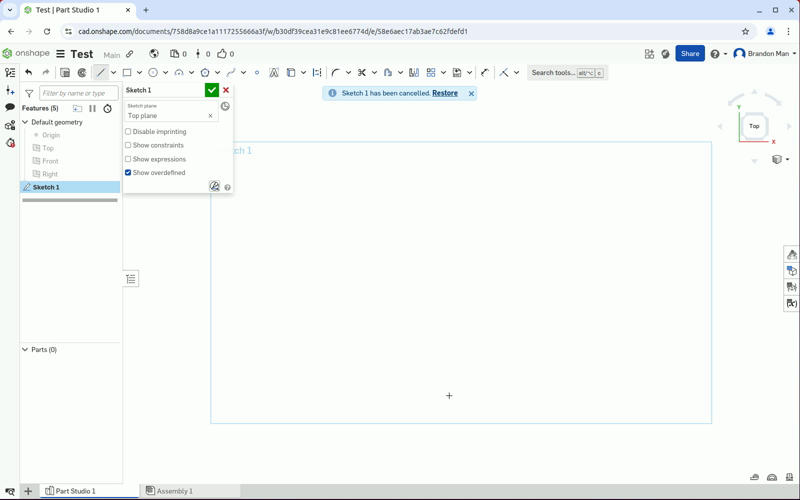
key_up(shift)
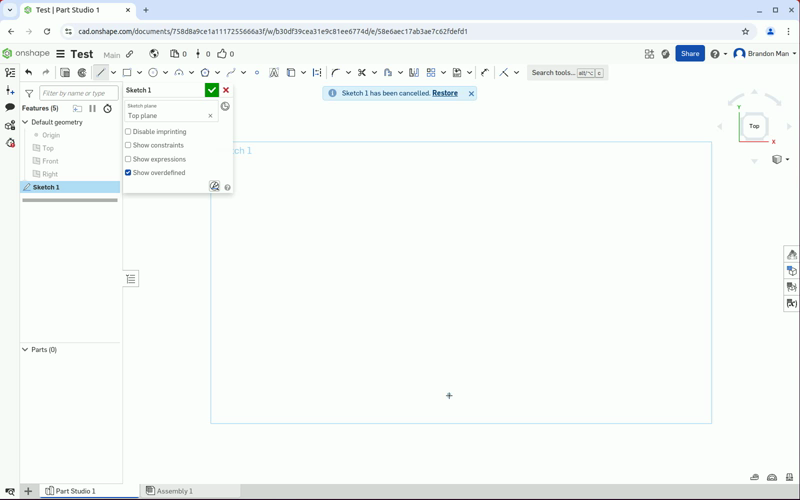
key_down(shift)
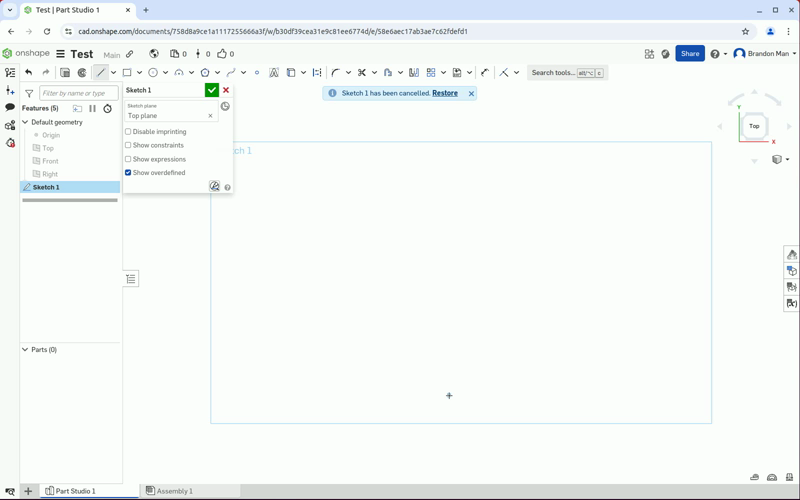
mouse_move(479, 395)
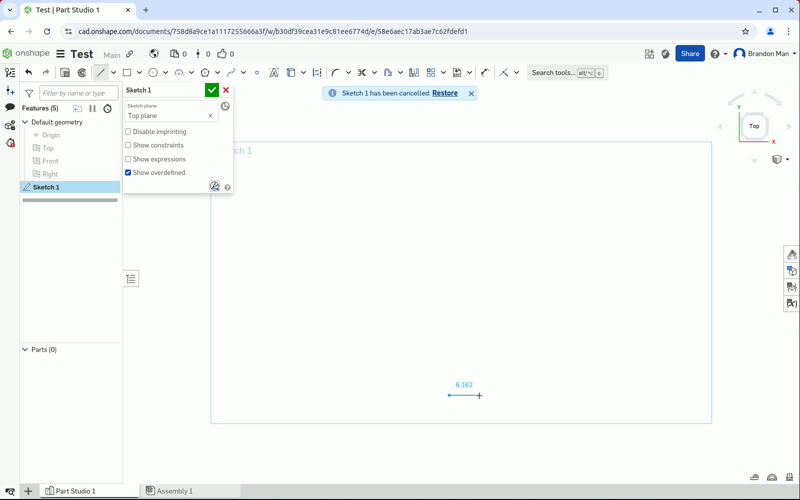
mouse_move(471, 395)
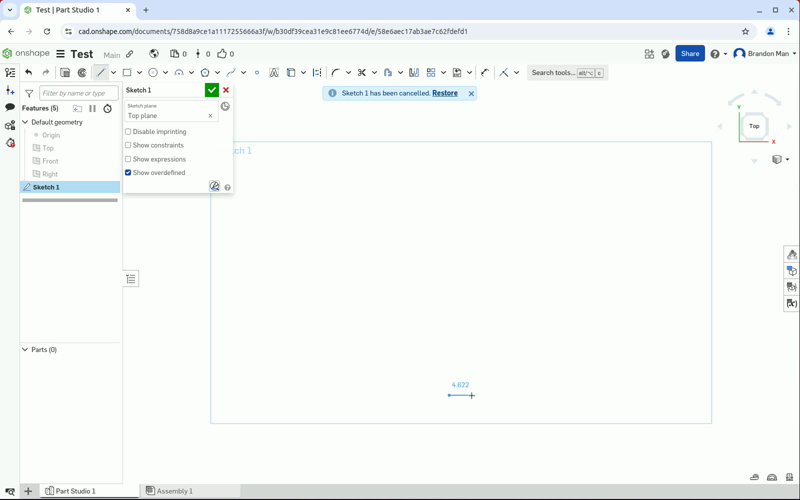
click(471, 395)
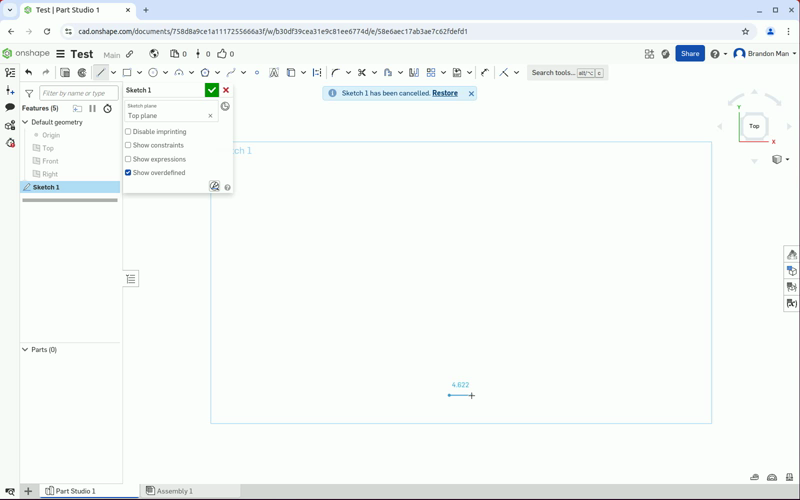
key_up(shift)
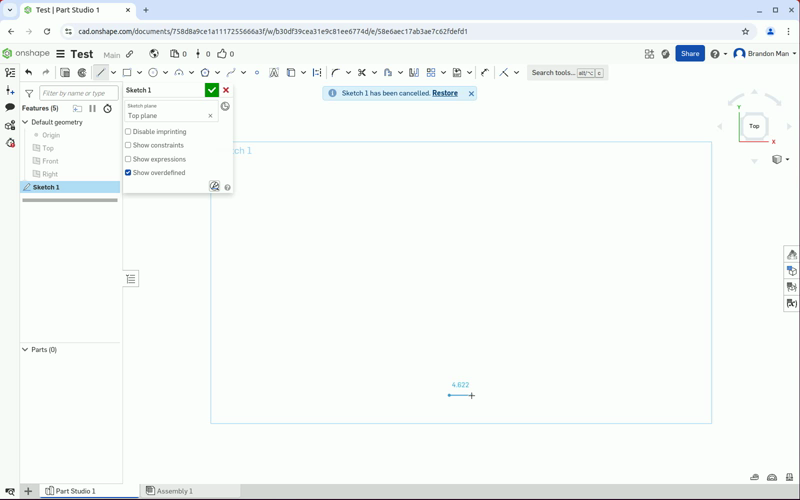
key_down(shift)
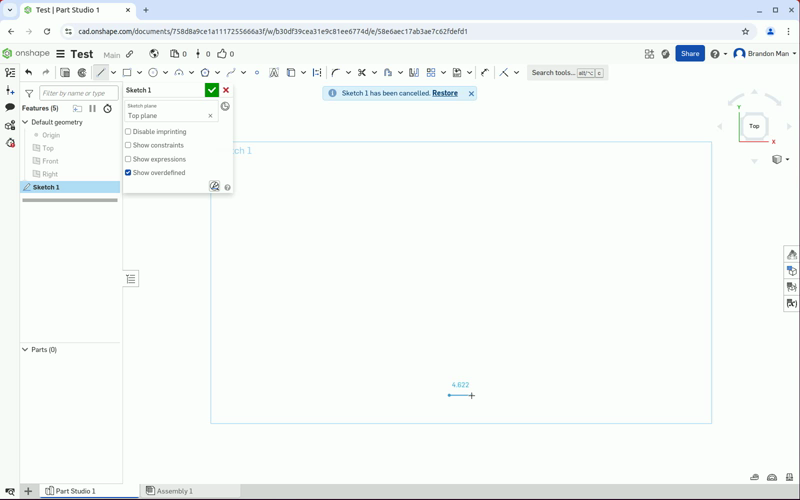
mouse_move(471, 282)
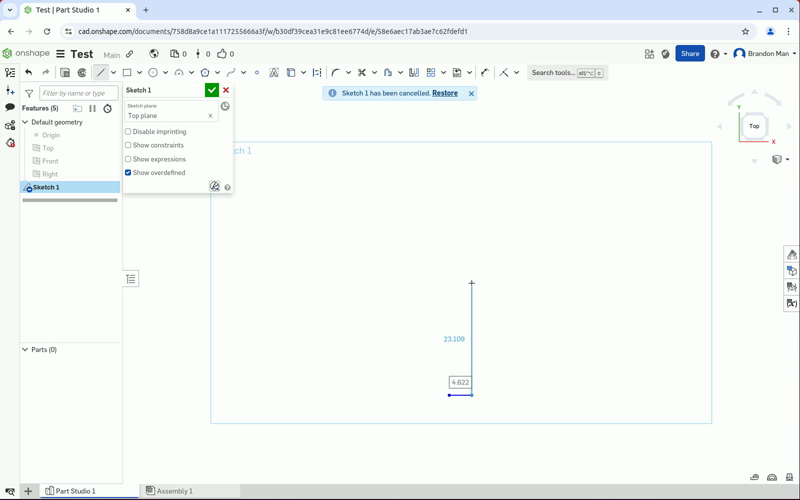
click(471, 282)
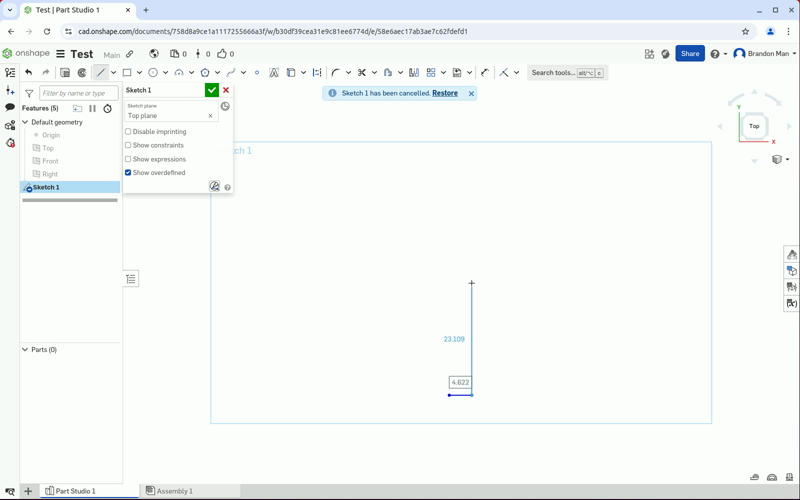
key_up(shift)
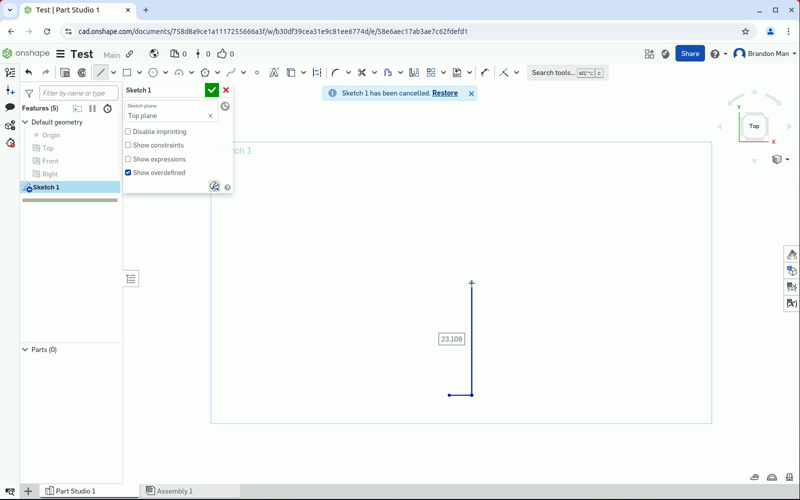
key_down(shift)
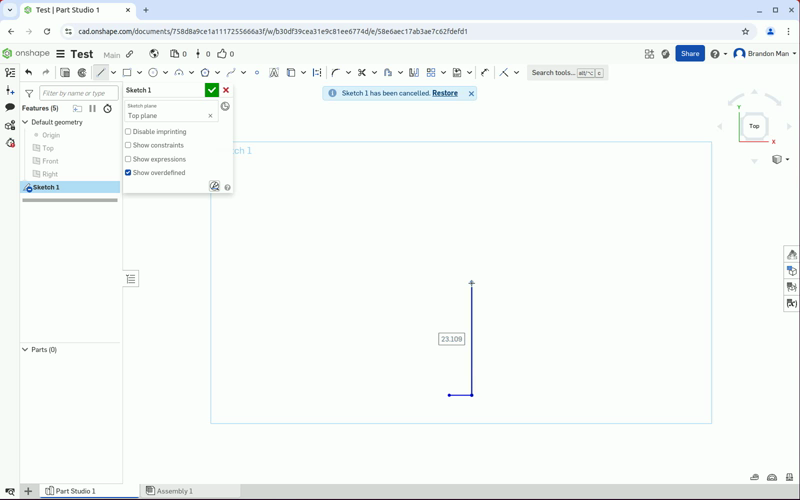
mouse_move(501, 282)
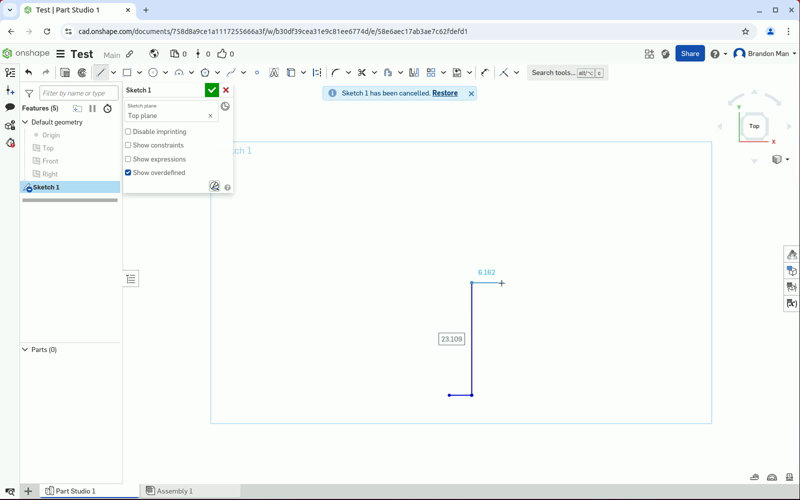
mouse_move(449, 282)
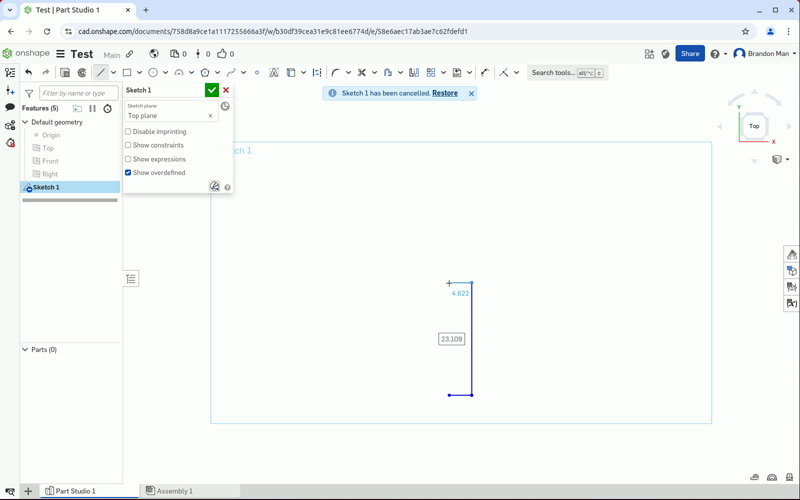
click(449, 282)
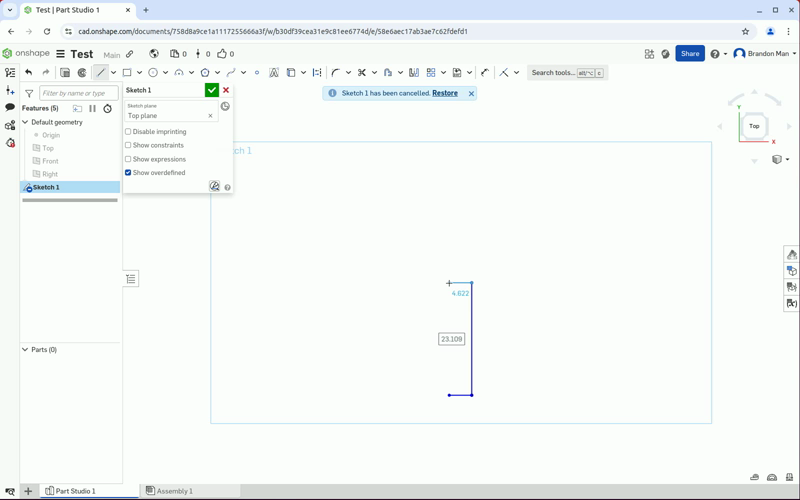
key_up(shift)
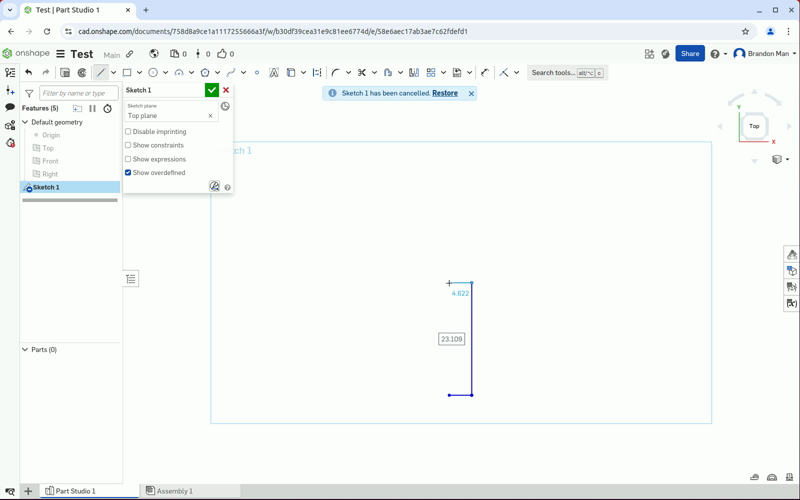
key_down(shift)
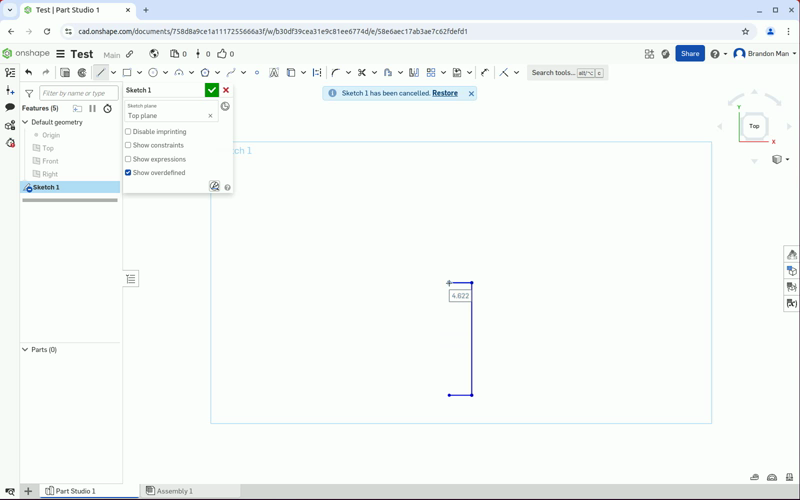
mouse_move(449, 395)
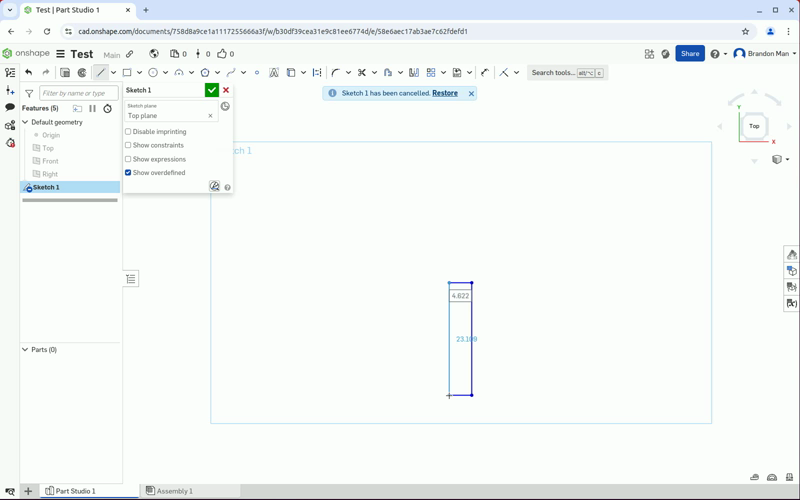
key_up(shift)
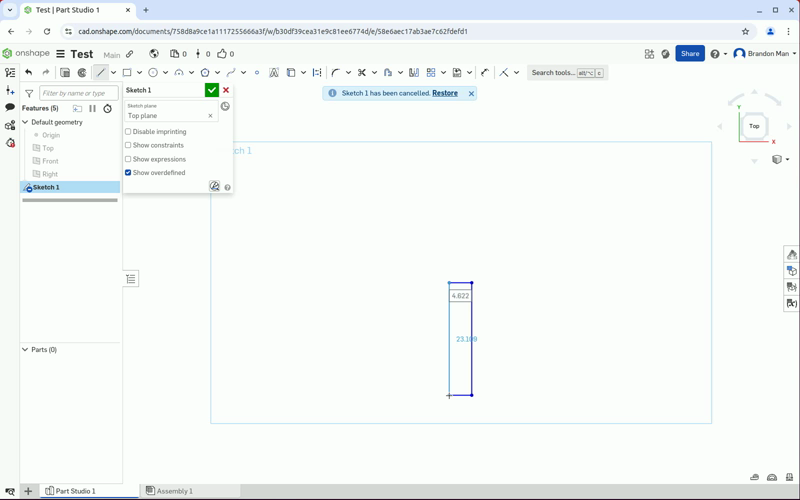
click(449, 395)
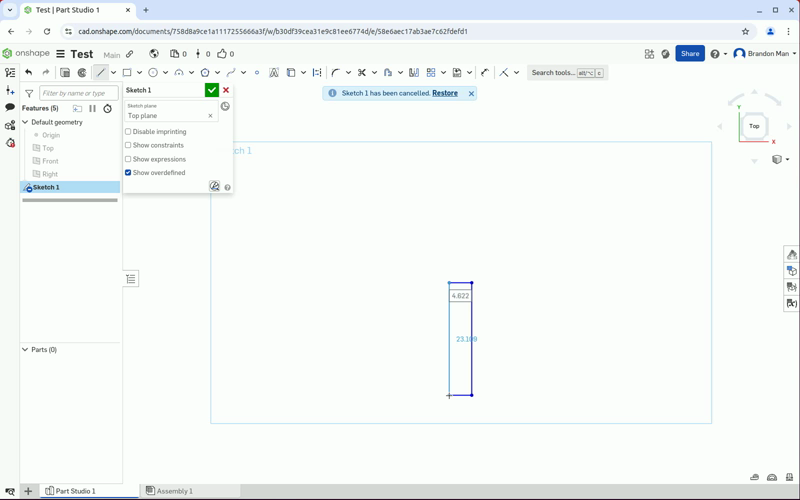
key(esc)
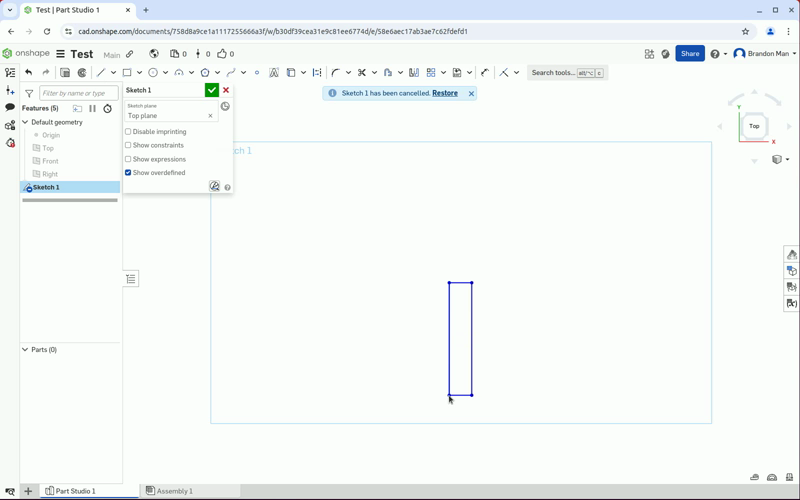
mouse_move(464, 297)
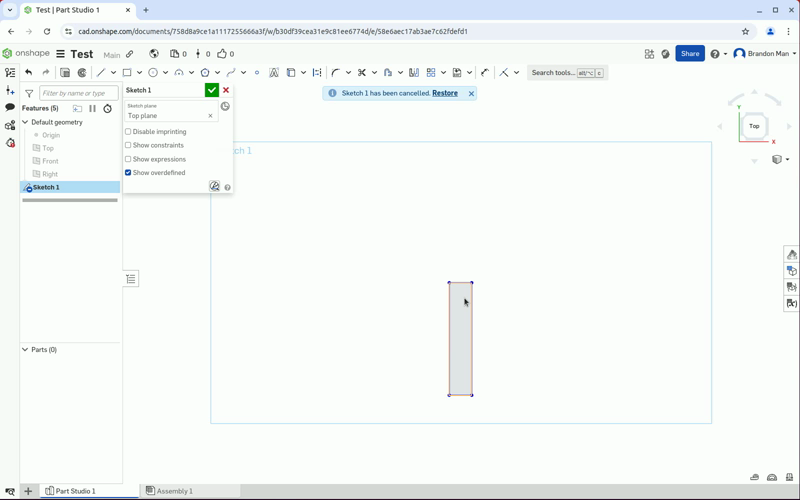
click(464, 297)
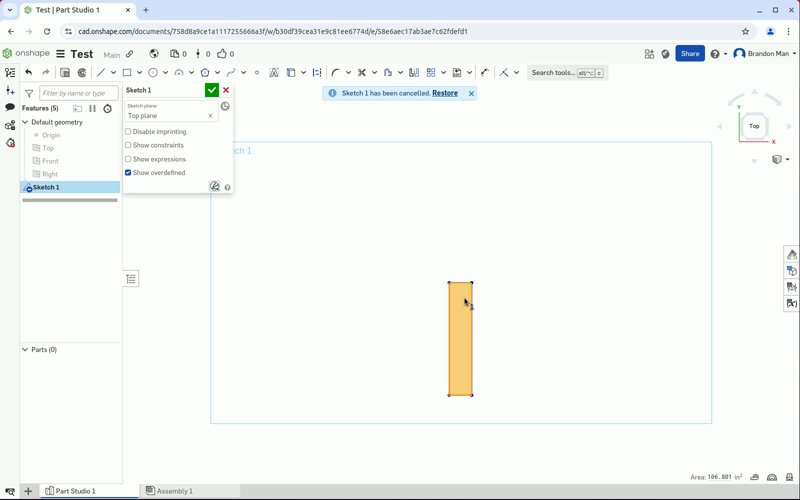
mouse_move(73, 352)
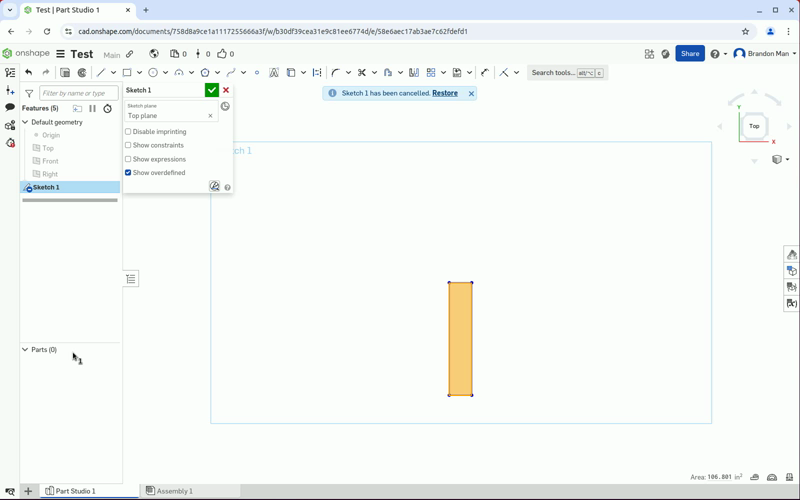
key(shift+y)
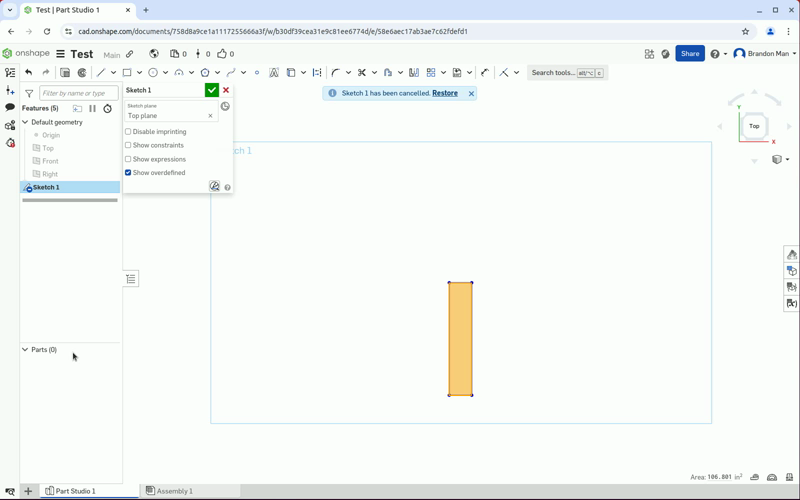
key(shift+e)
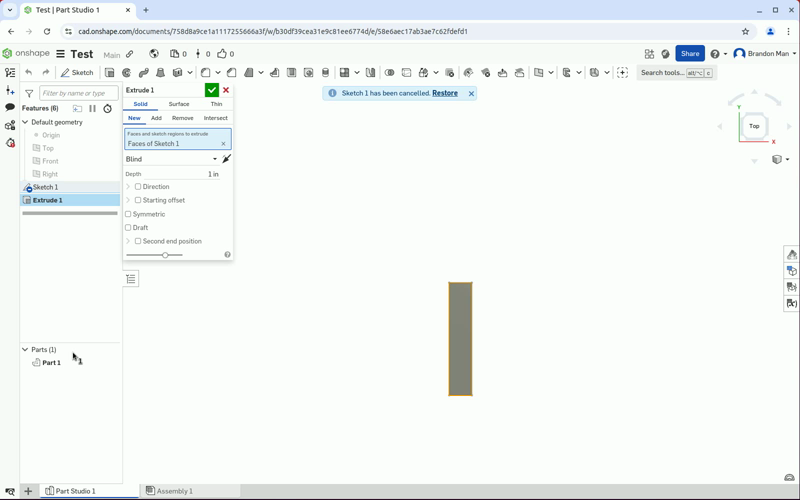
mouse_move(143, 106)
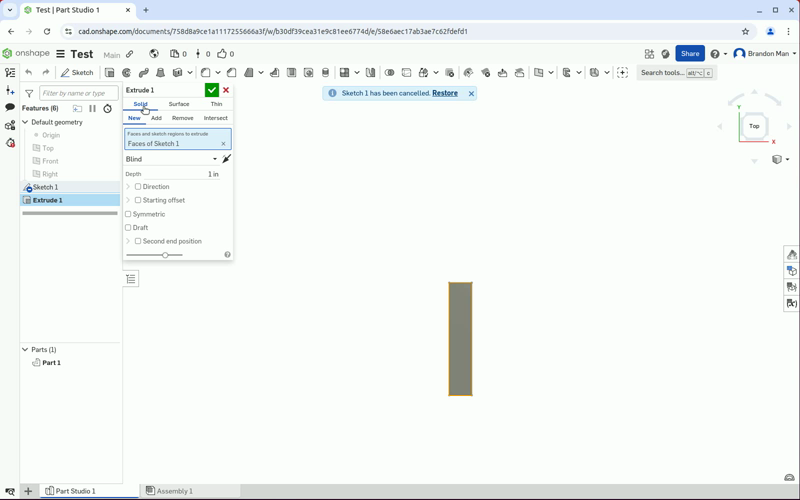
click(143, 106)
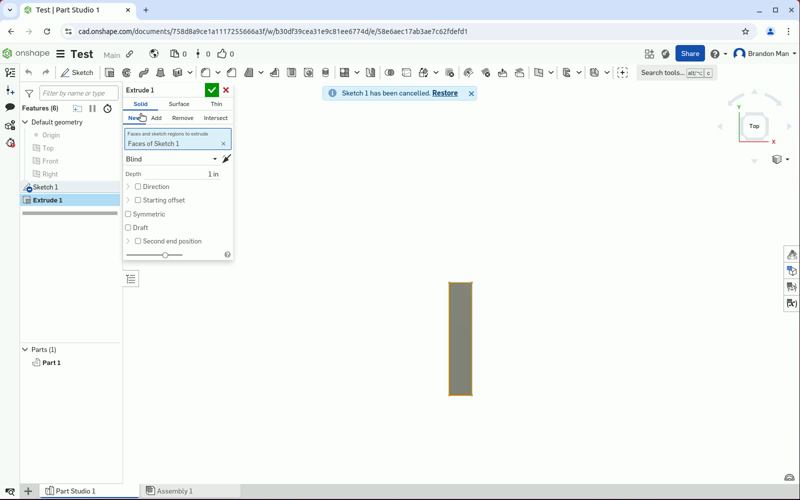
mouse_move(137, 120)
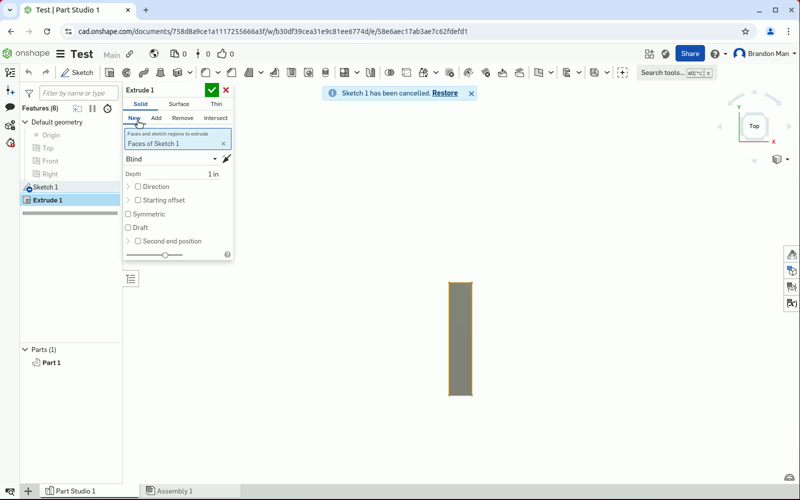
click(137, 120)
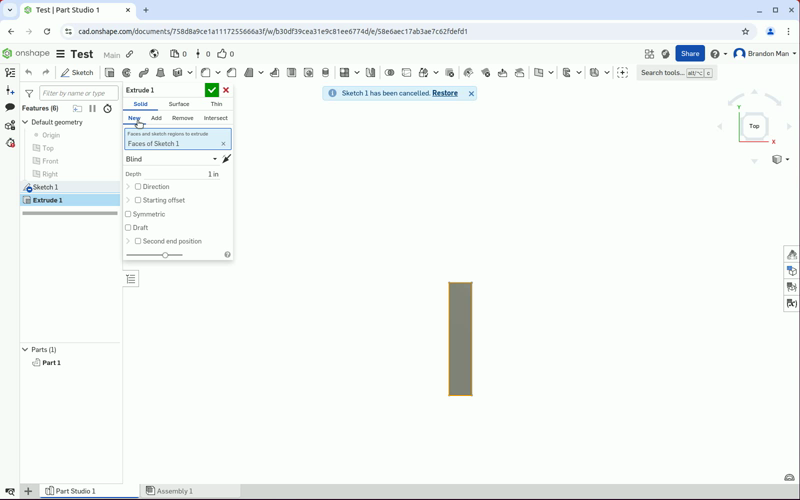
key(tab, 4)
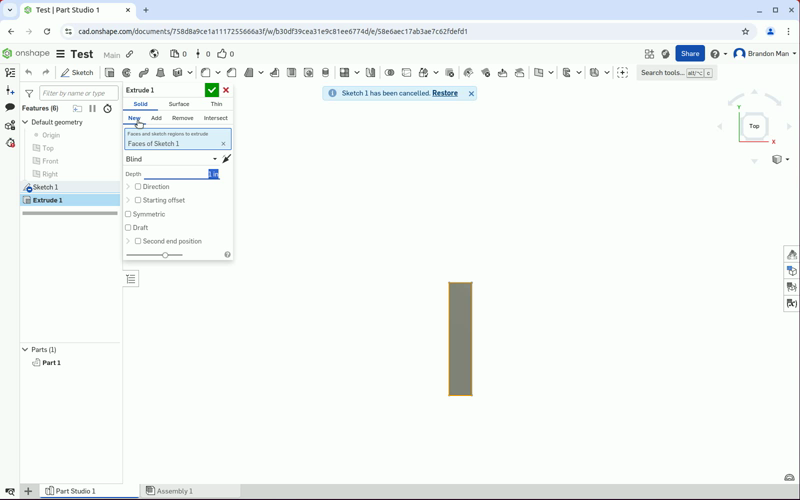
text(1.926)
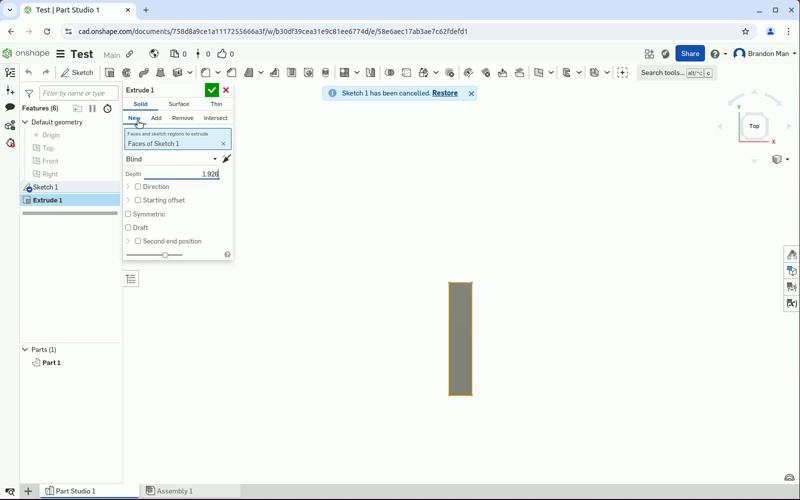
key(enter)
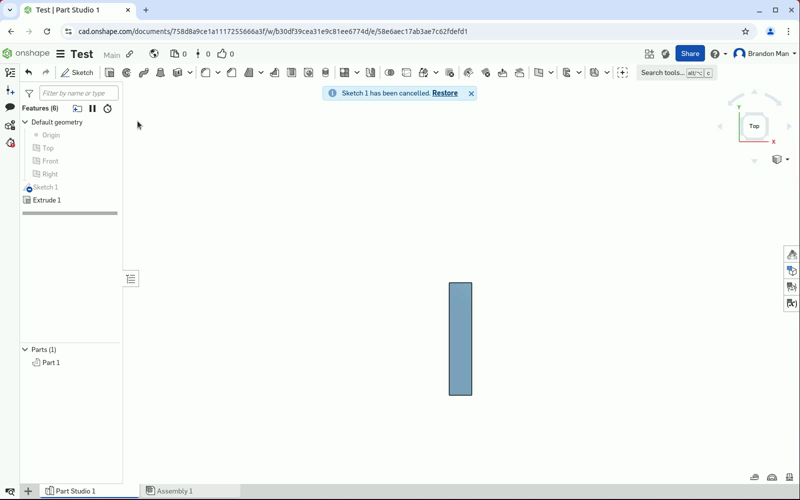
key(shift+h)
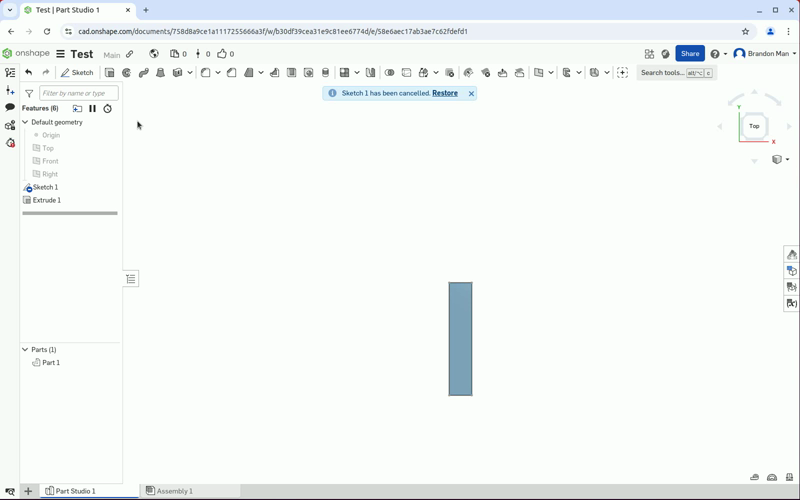
key(shift+h)
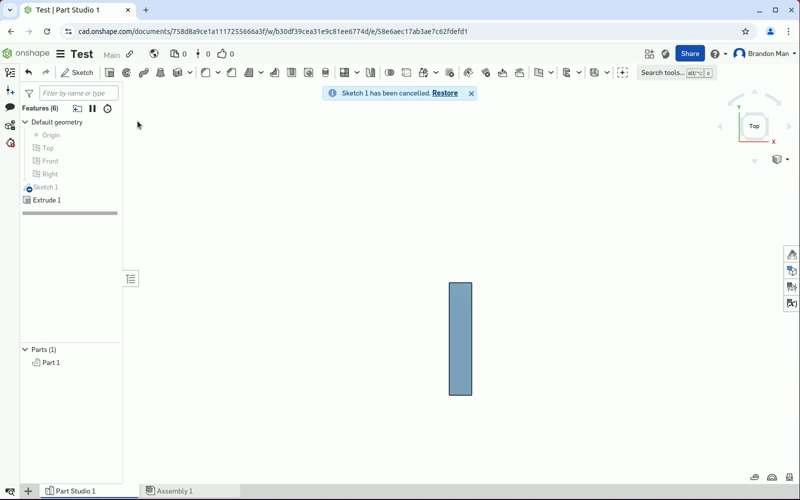
mouse_move(73, 189)
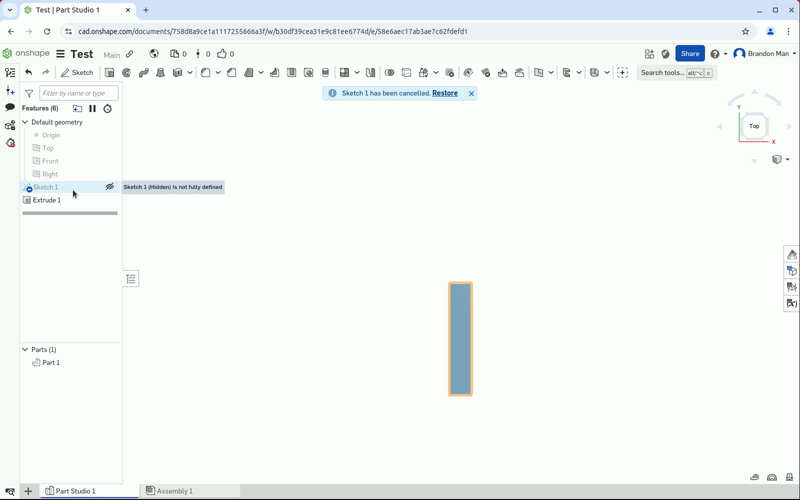
click(73, 189)
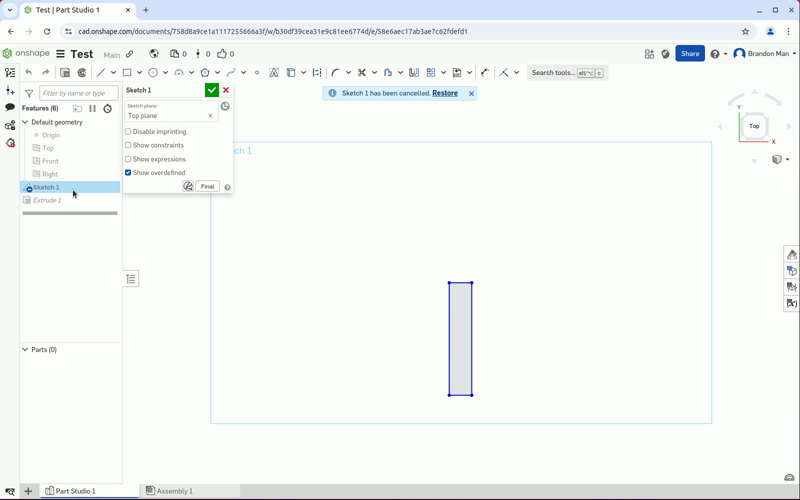
mouse_move(229, 92)
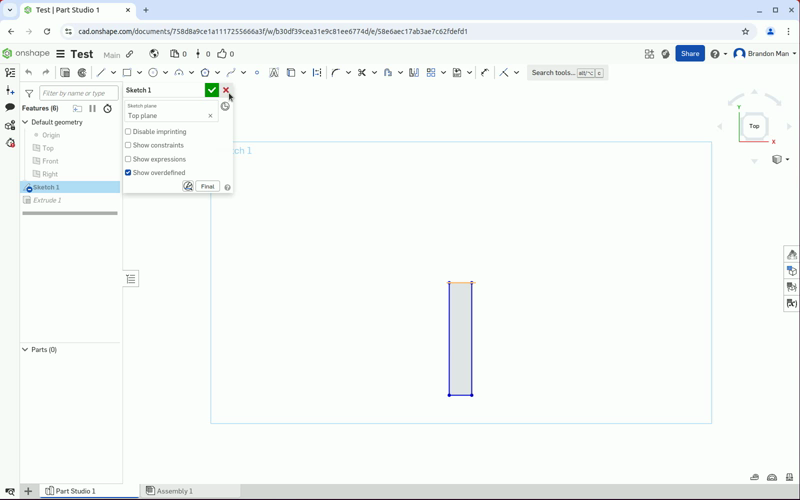
click(229, 92)
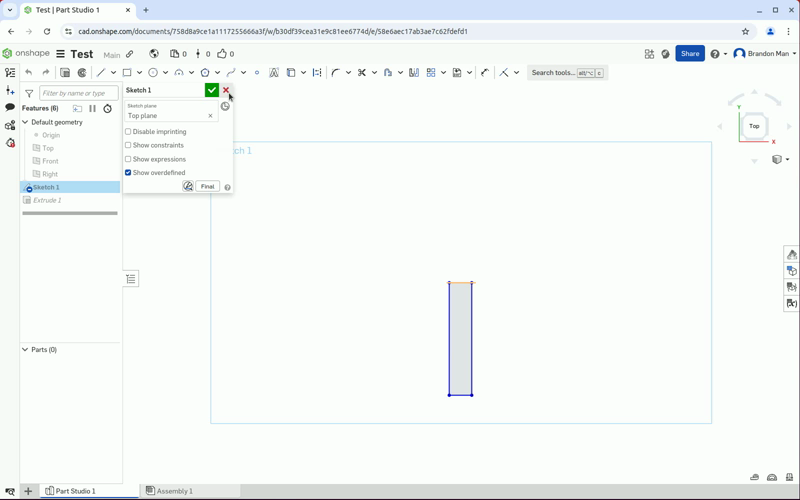
key(shift+s)
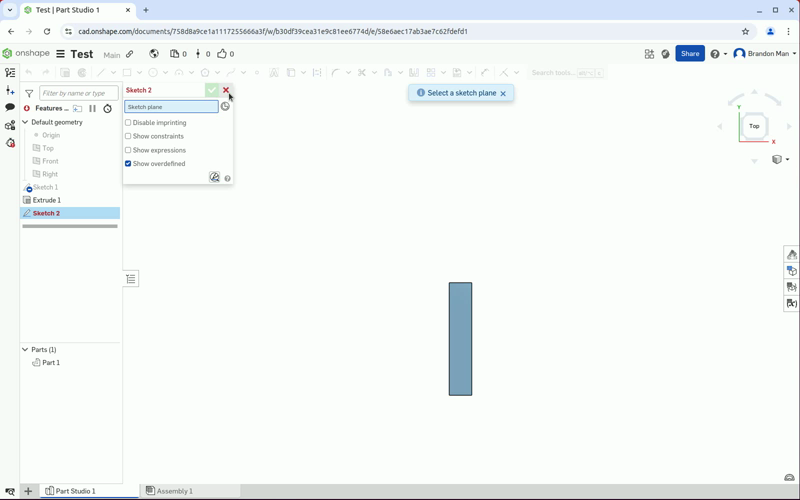
mouse_move(73, 150)
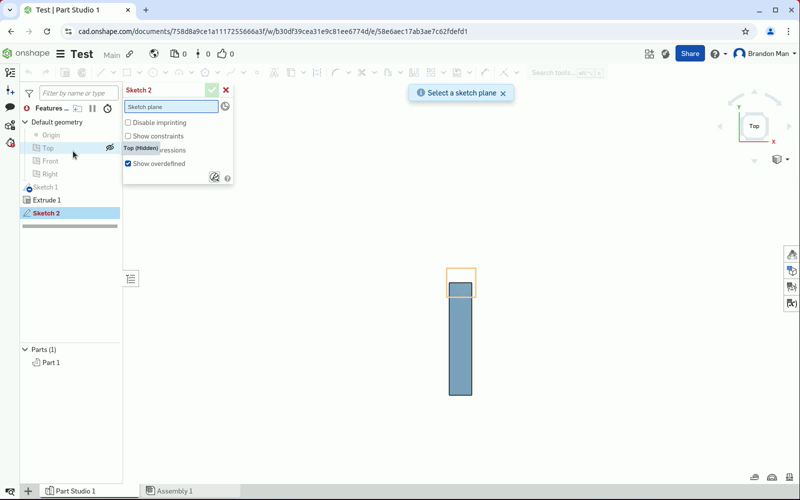
click(73, 150)
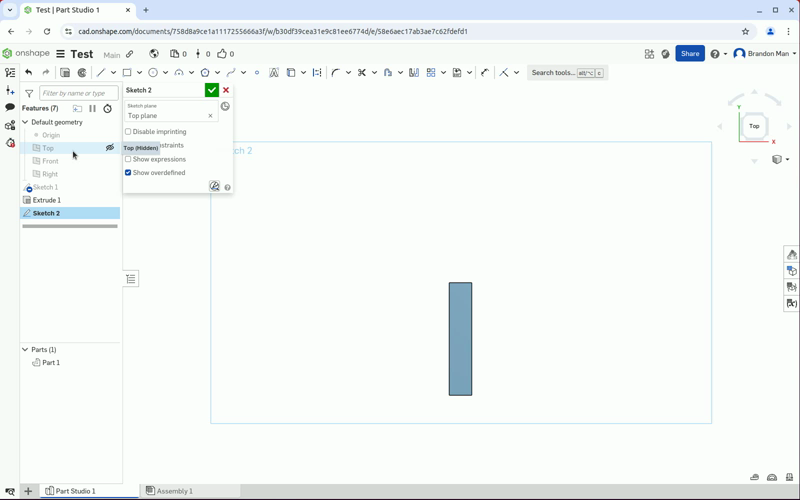
mouse_move(73, 352)
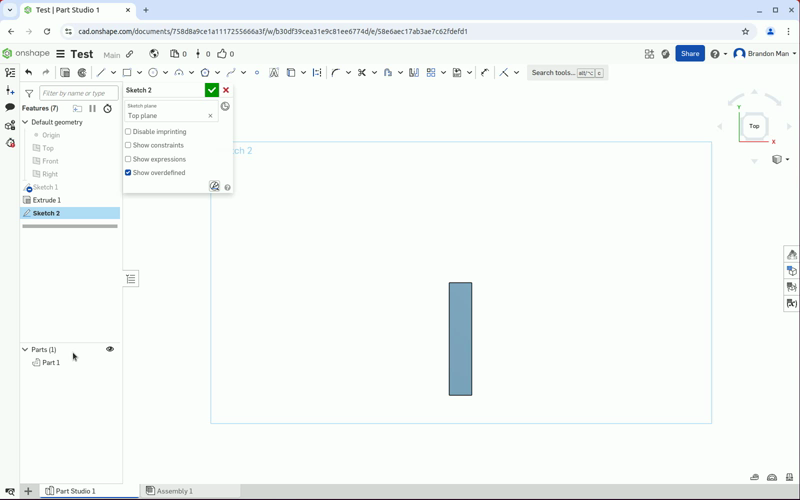
key(y)
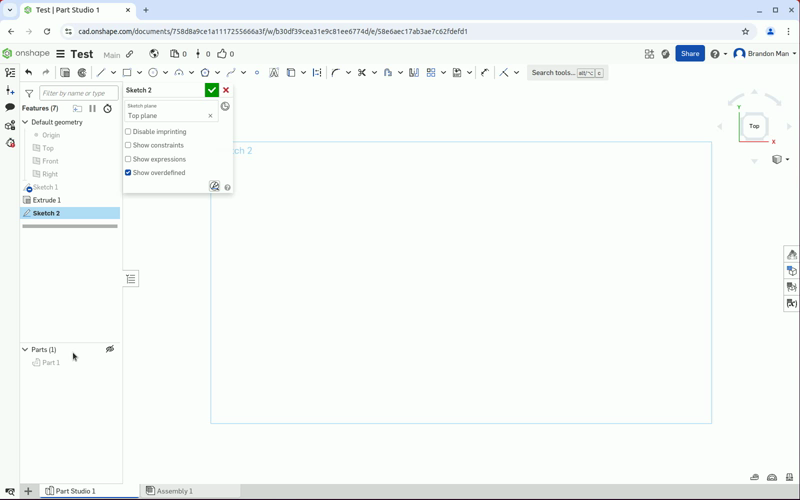
key(c)
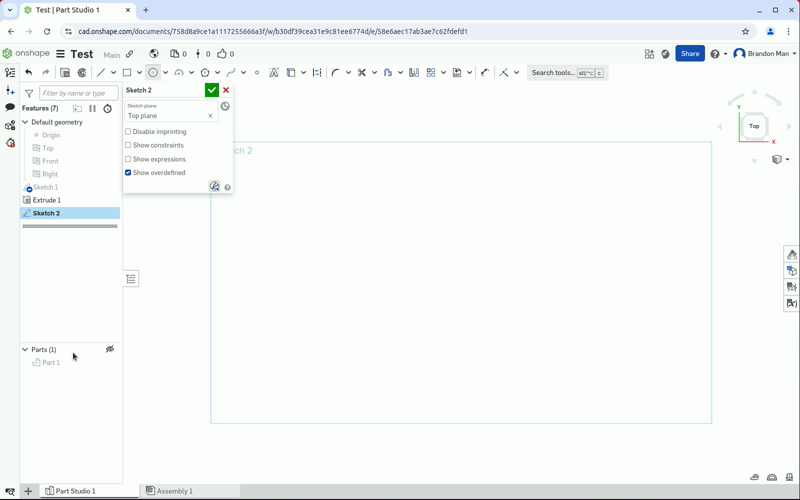
key_down(shift)
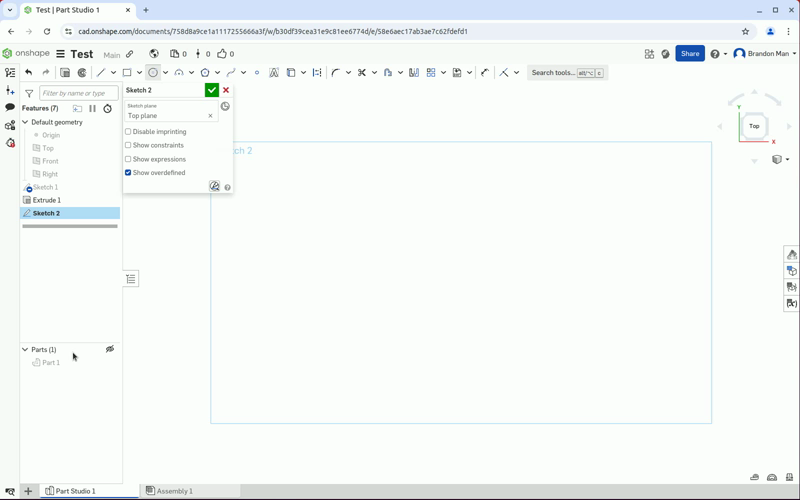
mouse_move(461, 412)
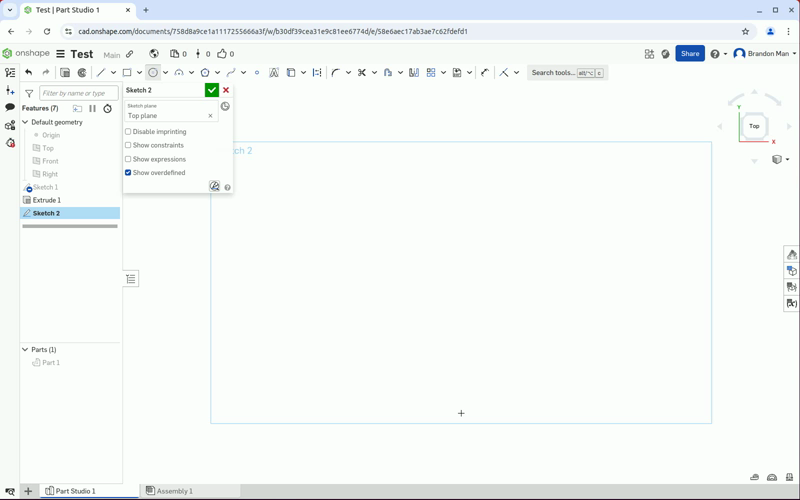
click(461, 412)
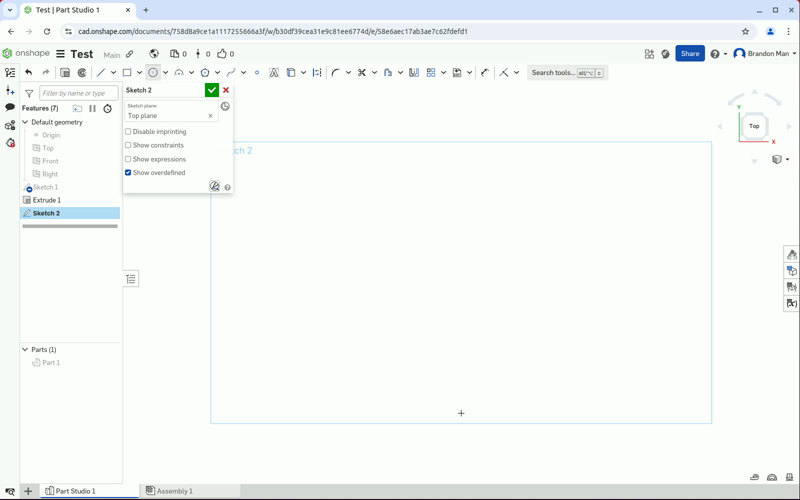
key_up(shift)
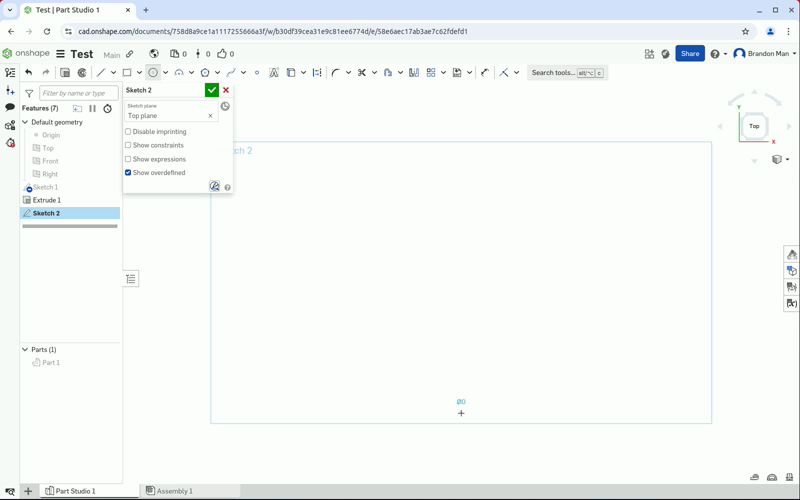
mouse_move(485, 412)
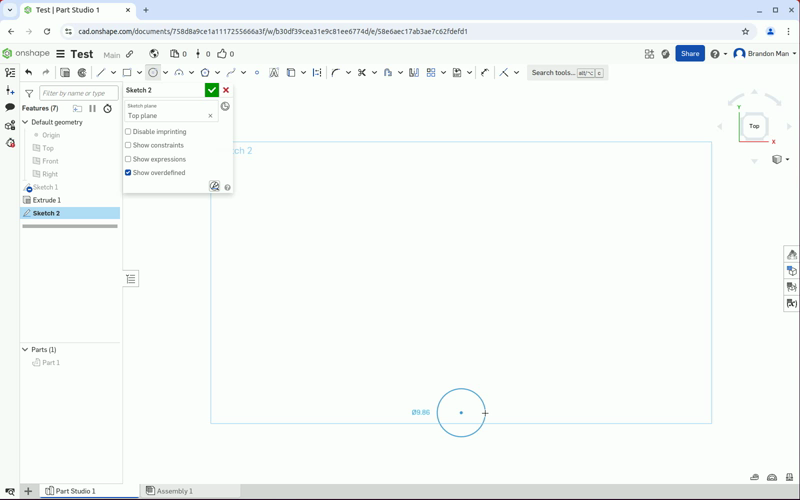
click(485, 412)
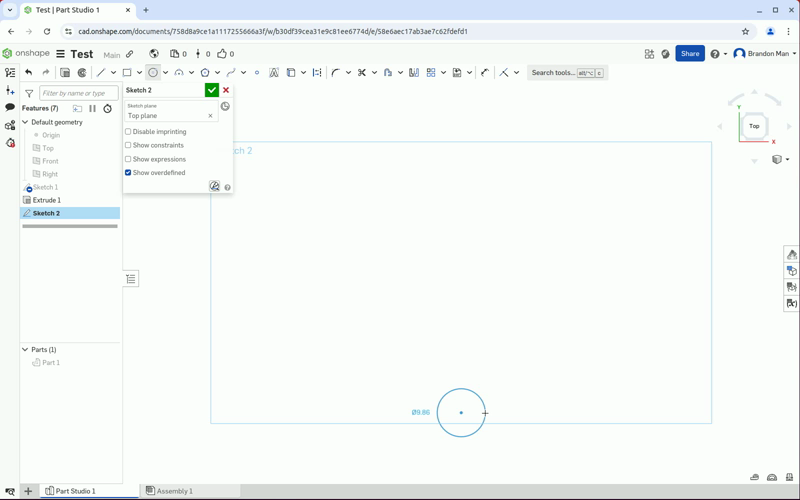
key(esc)
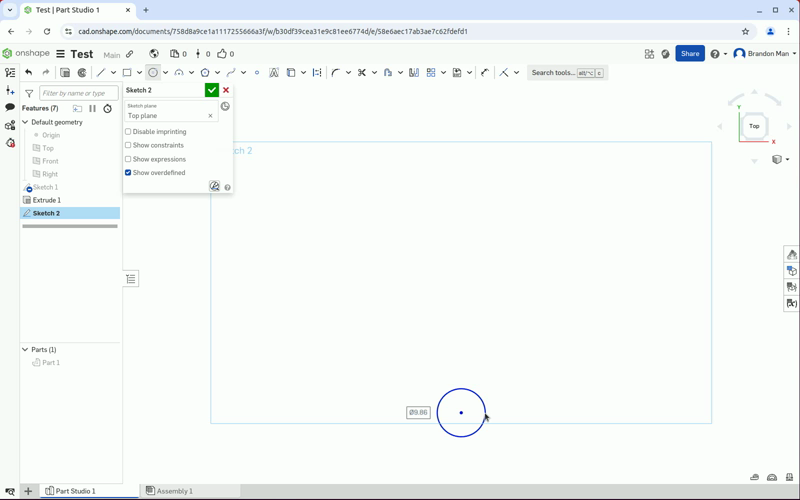
mouse_move(468, 406)
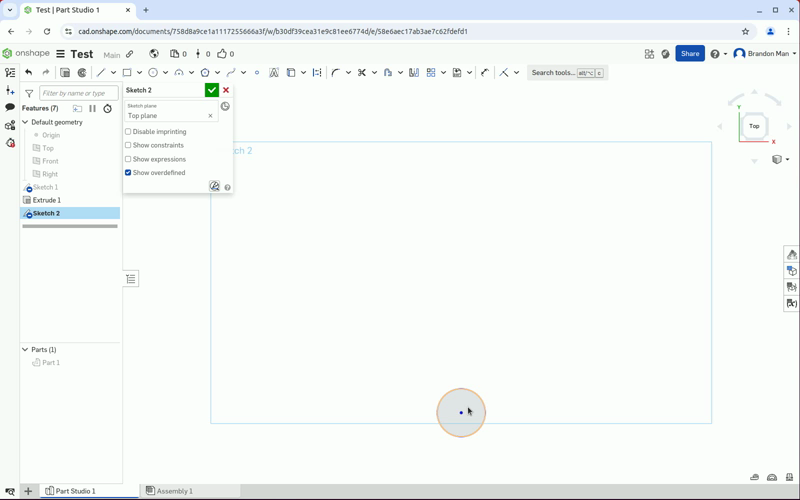
click(468, 406)
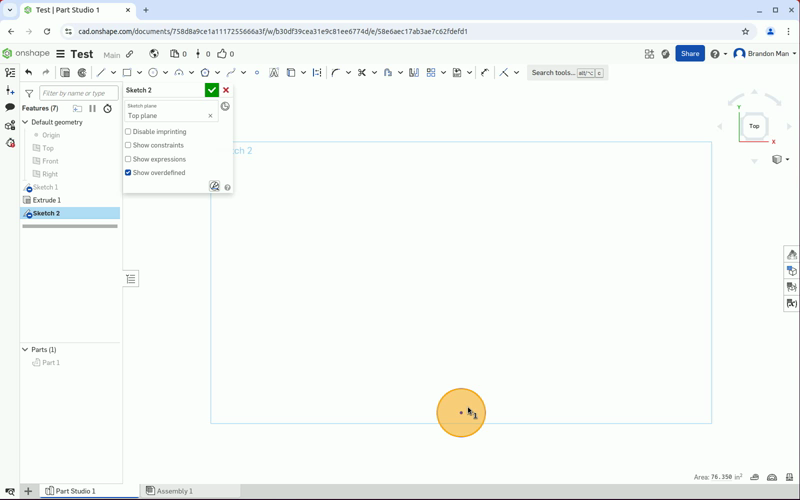
mouse_move(73, 352)
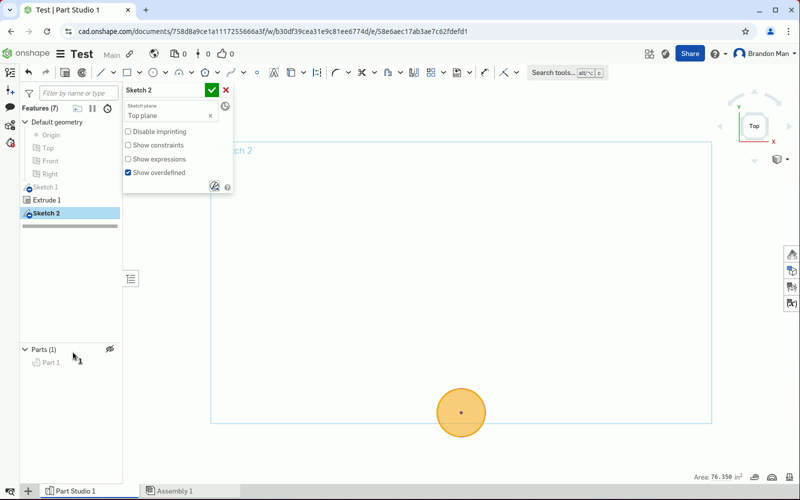
key(shift+y)
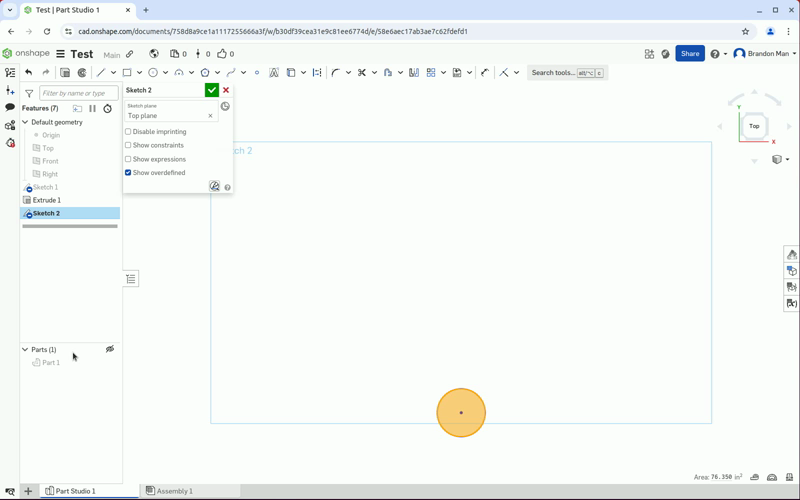
key(shift+e)
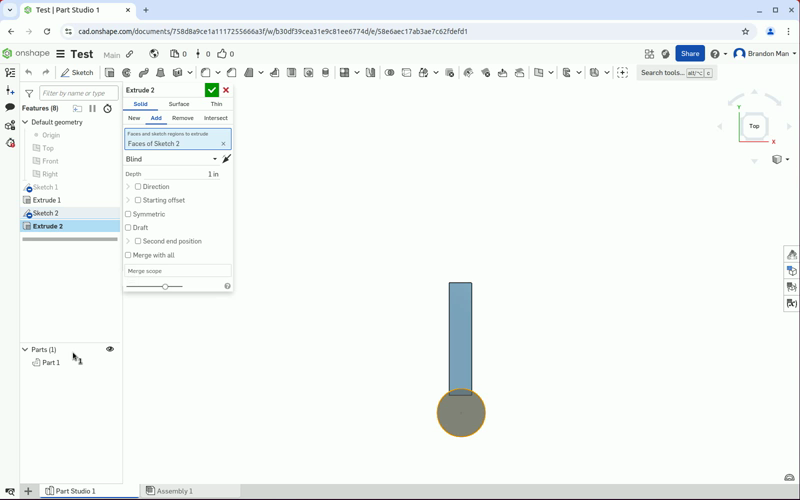
mouse_move(143, 106)
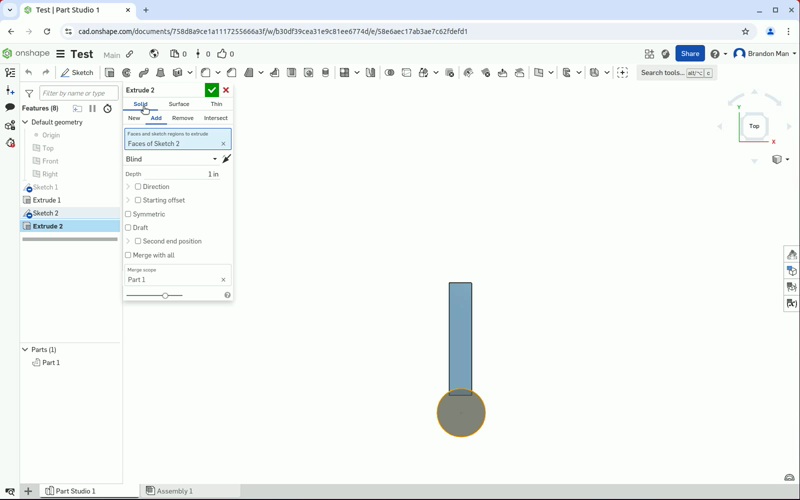
click(143, 106)
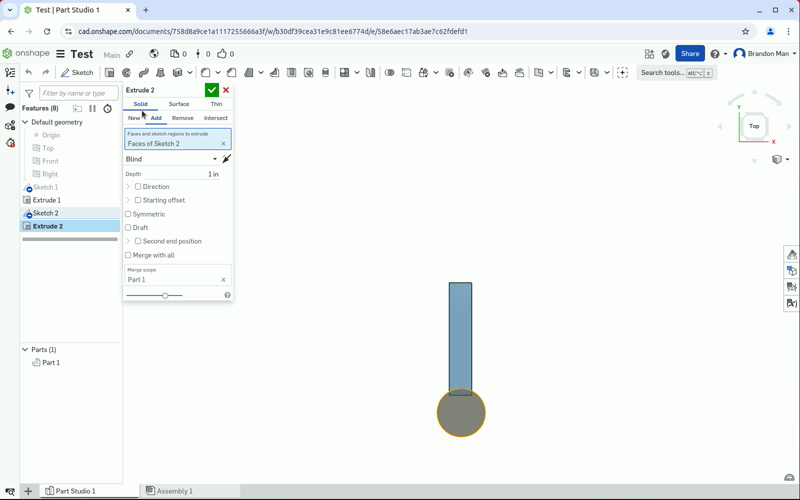
mouse_move(137, 120)
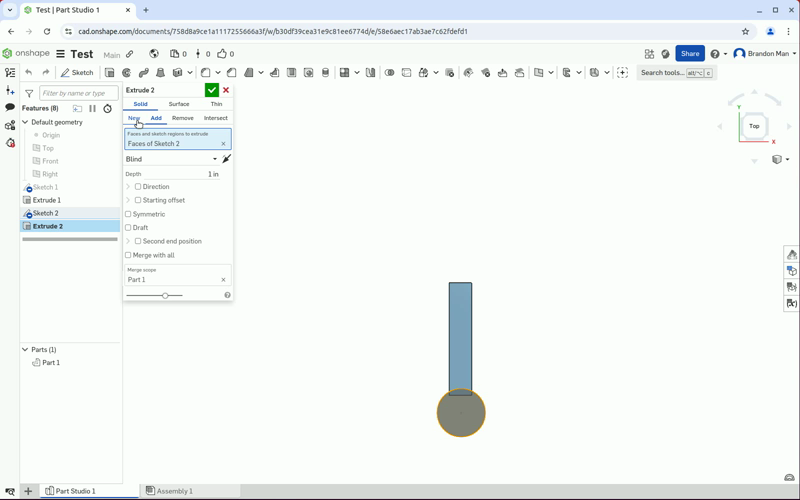
click(137, 120)
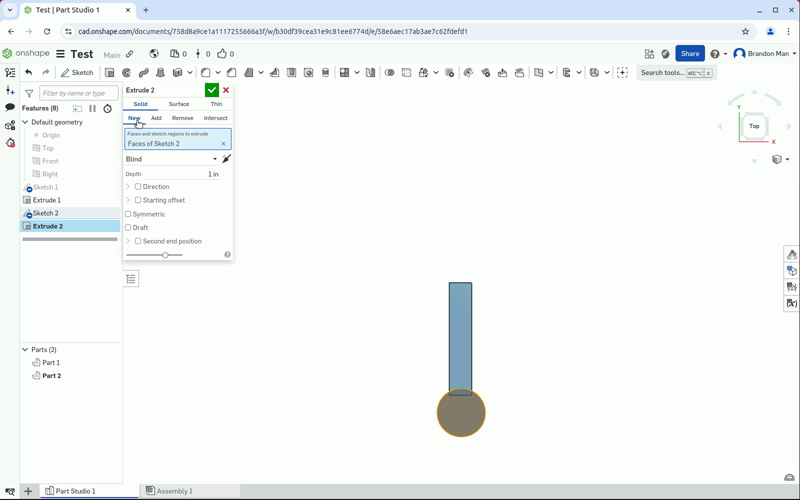
key(tab, 4)
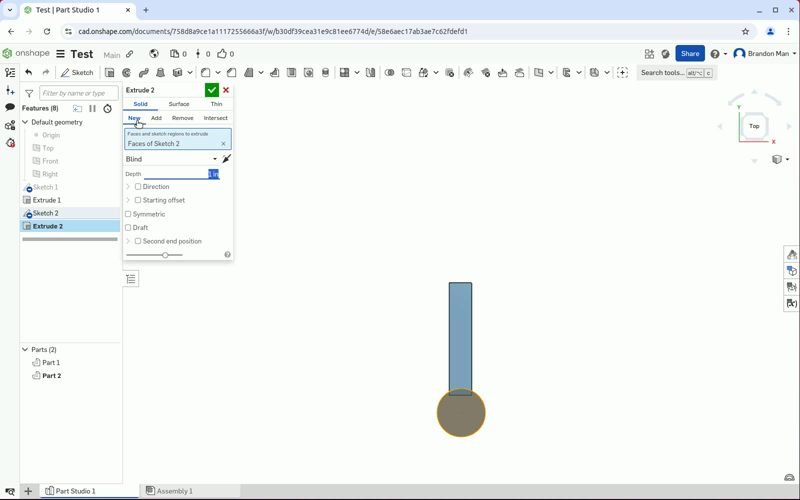
text(1.685)
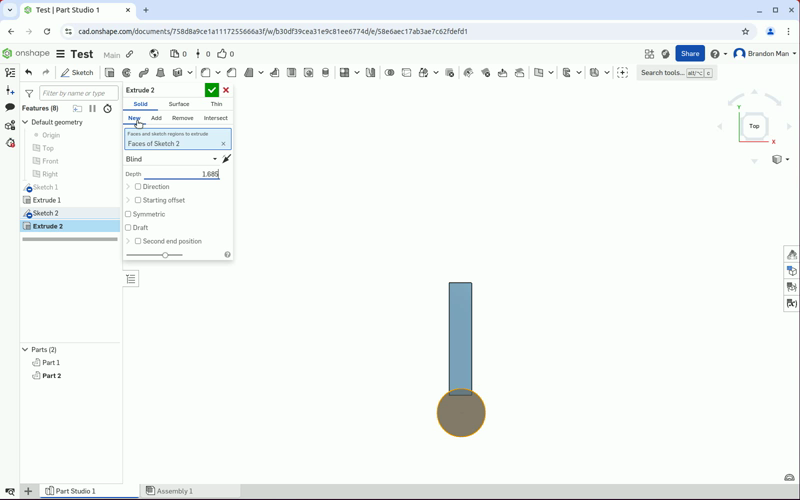
key(enter)
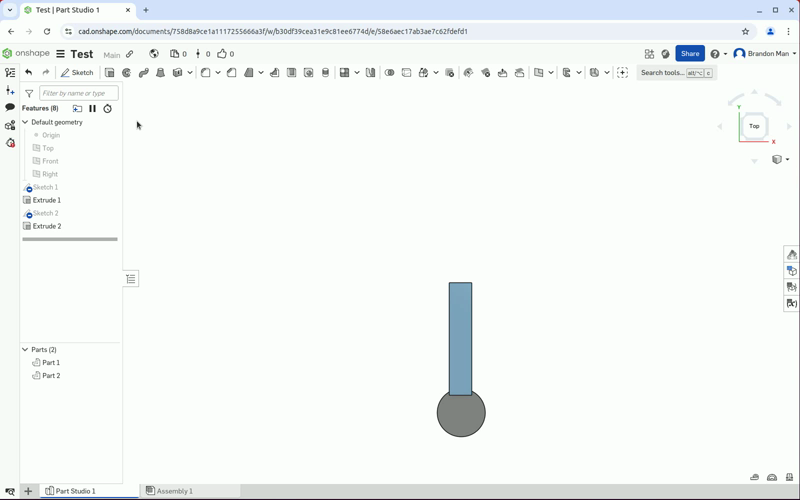
key(shift+h)
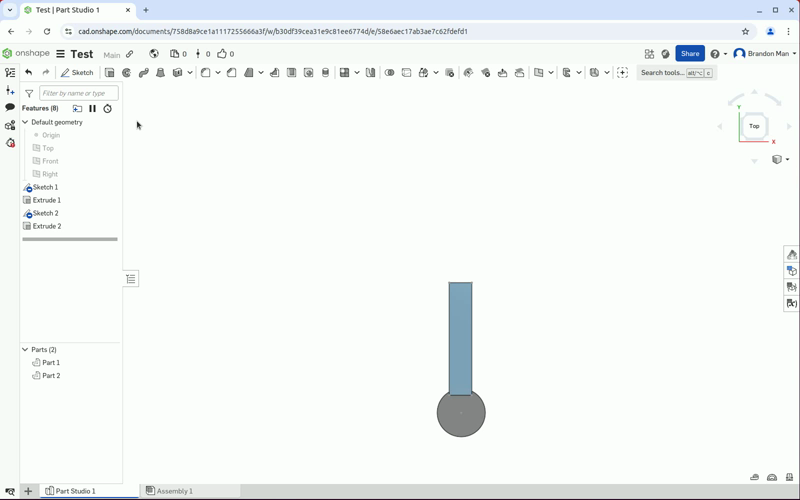
key(shift+h)
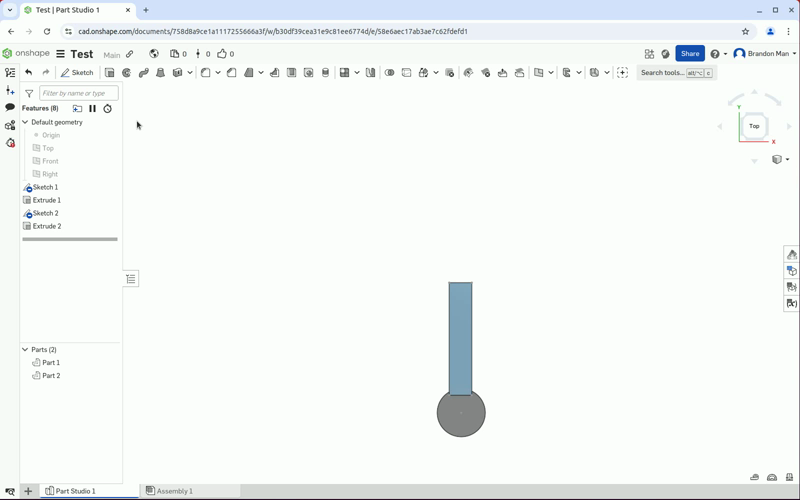
key(shift+7)
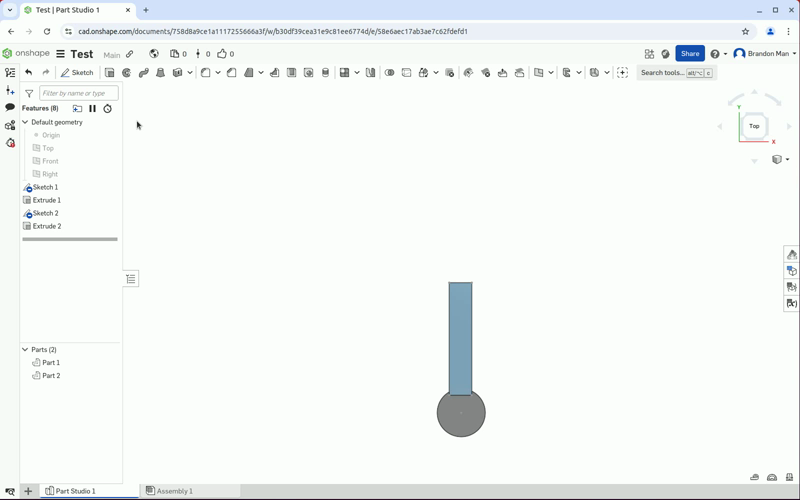
key(up, 3)
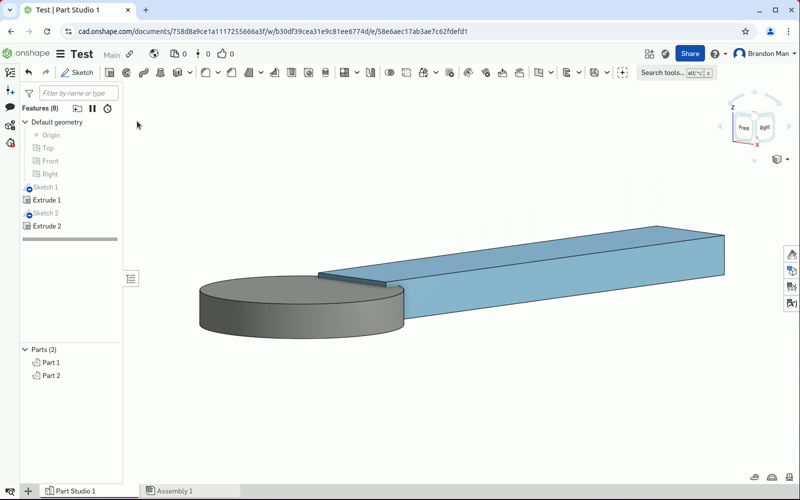
key(left, 3)
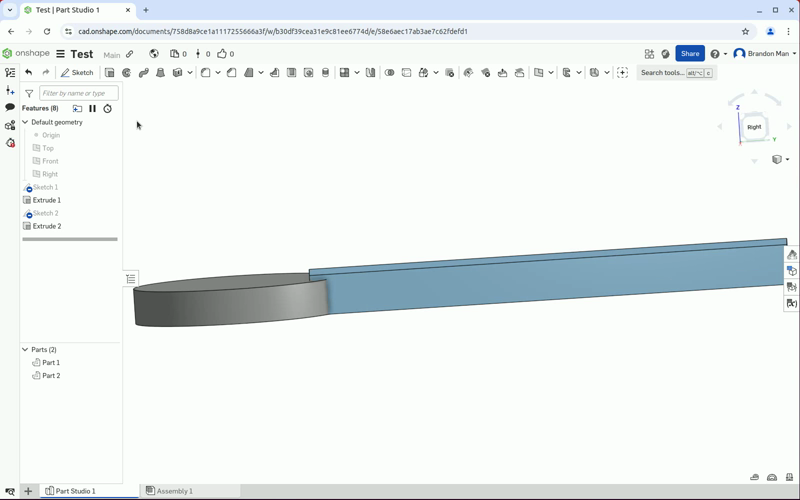
key(right, 3)
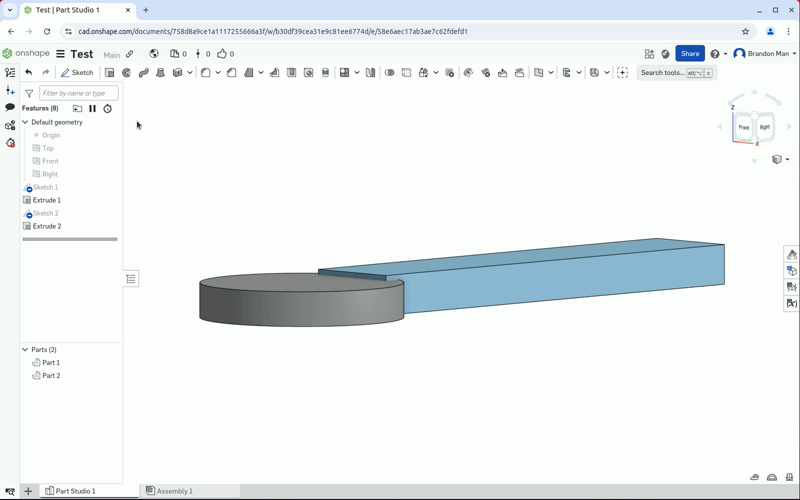
key(down, 3)
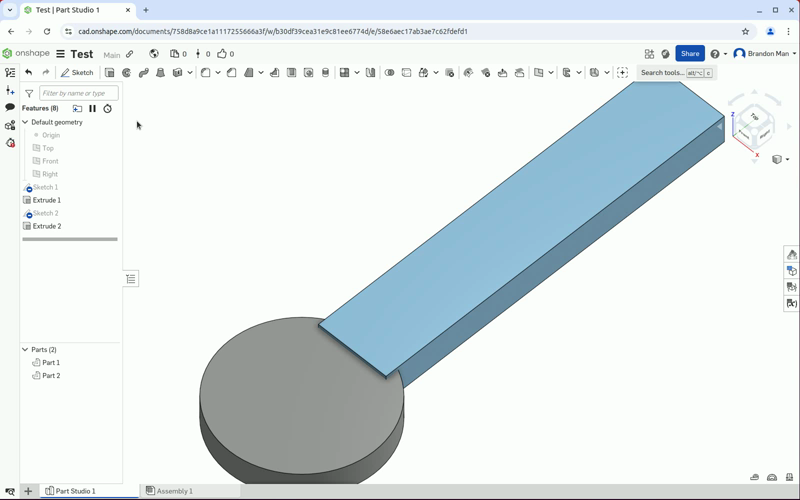
mouse_move(73, 189)
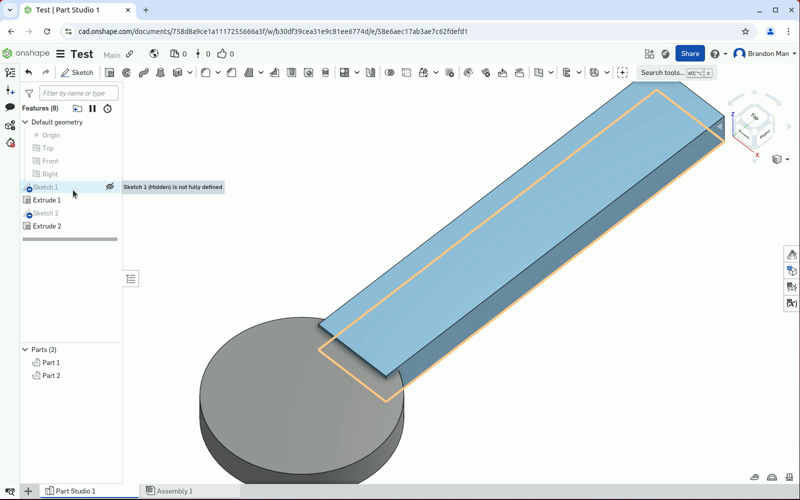
click(73, 189)